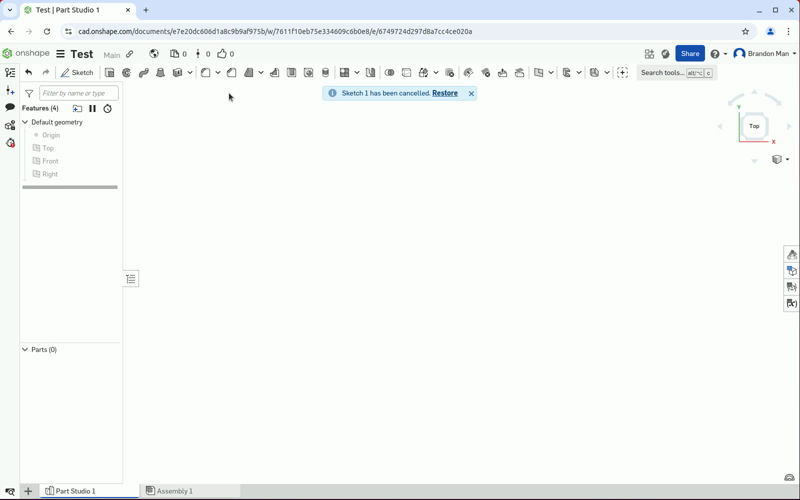
key(shift+h)
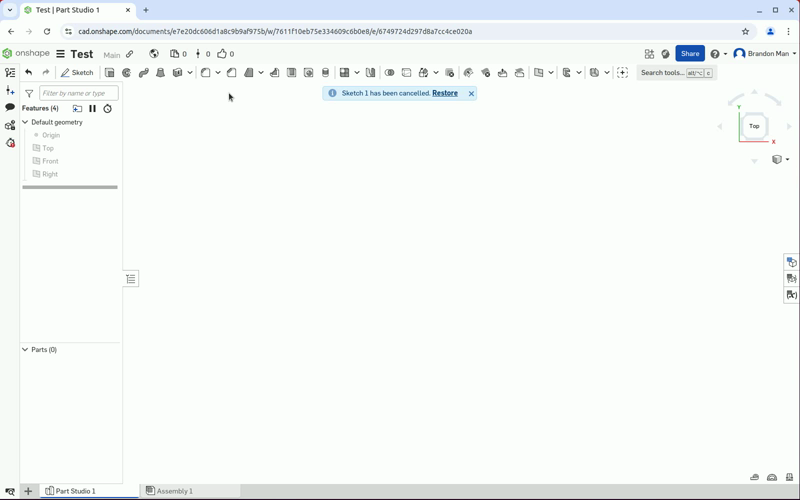
mouse_move(73, 352)
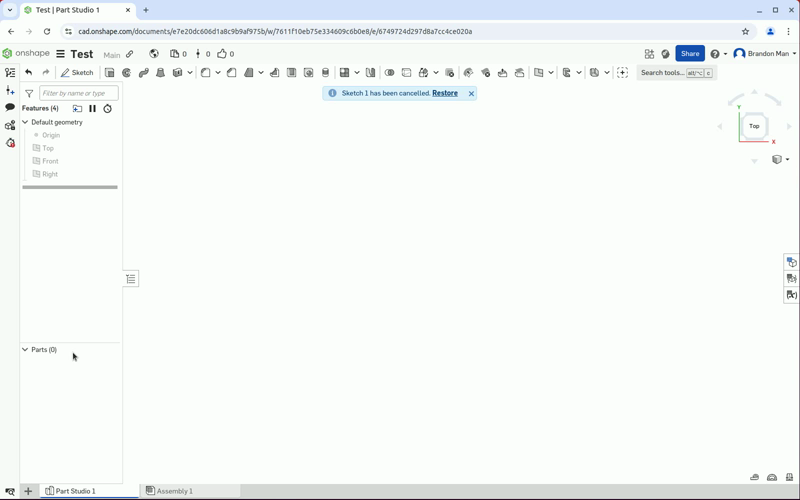
key(y)
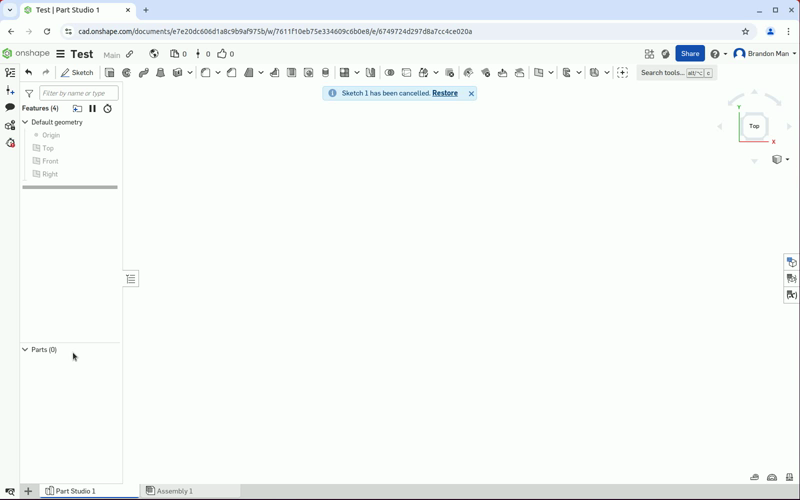
key(shift+p)
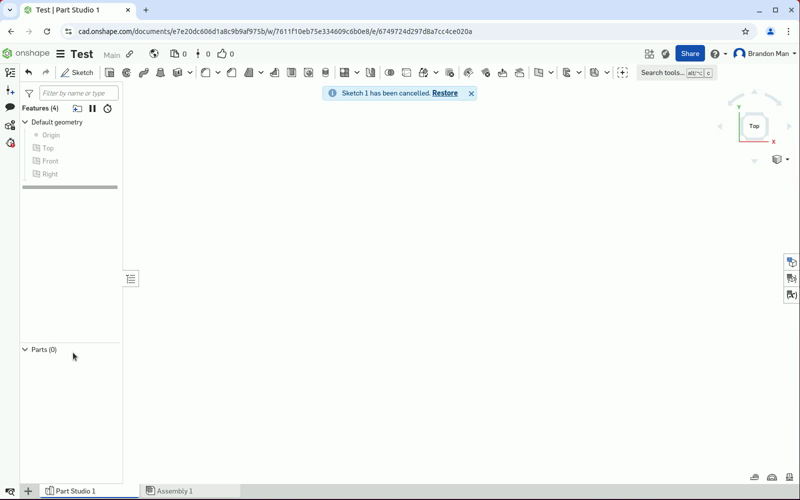
key(space)
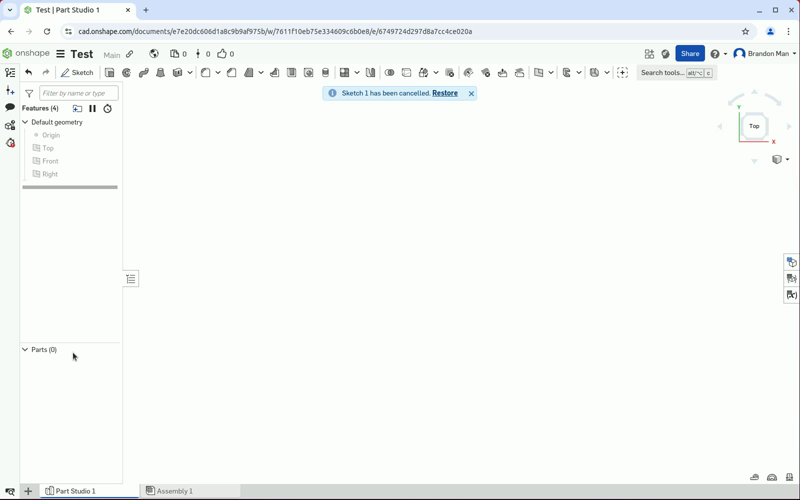
key_down(shift)
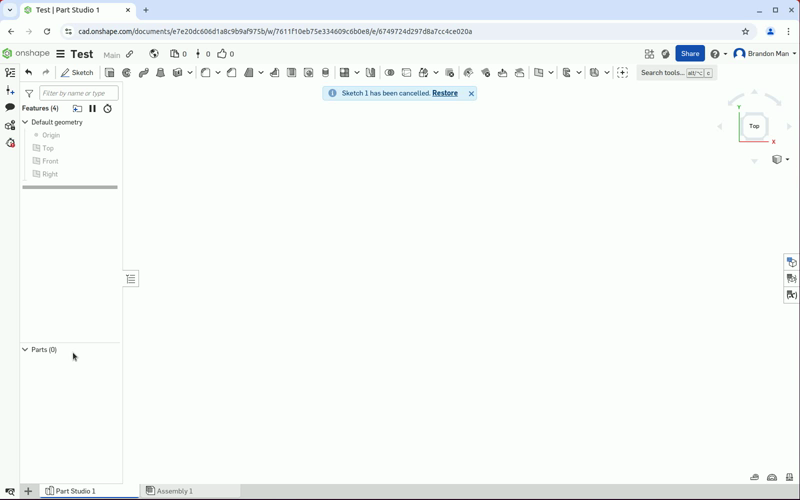
key(up)
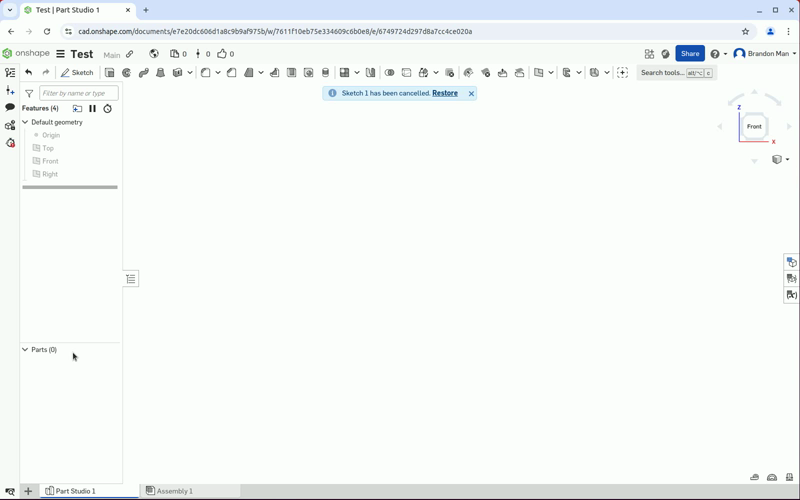
key_up(shift)
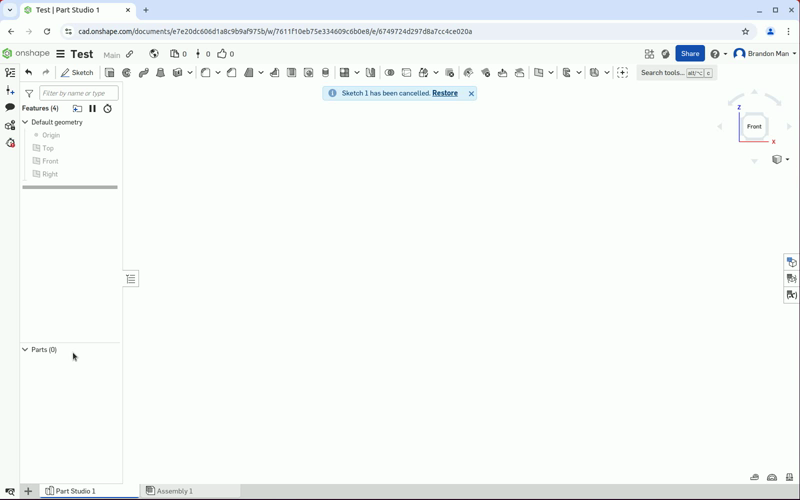
key(space)
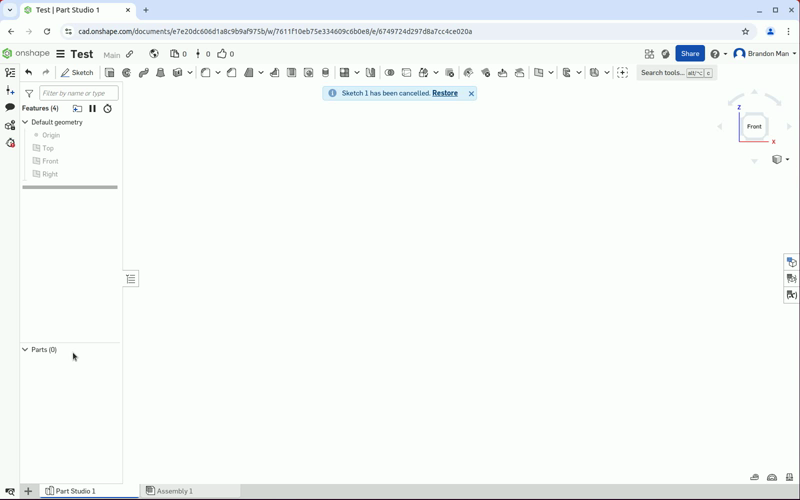
key_down(shift)
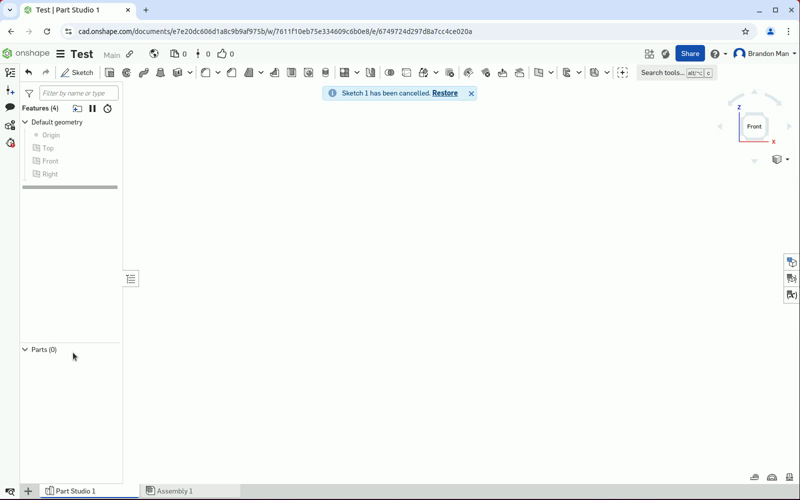
key(left)
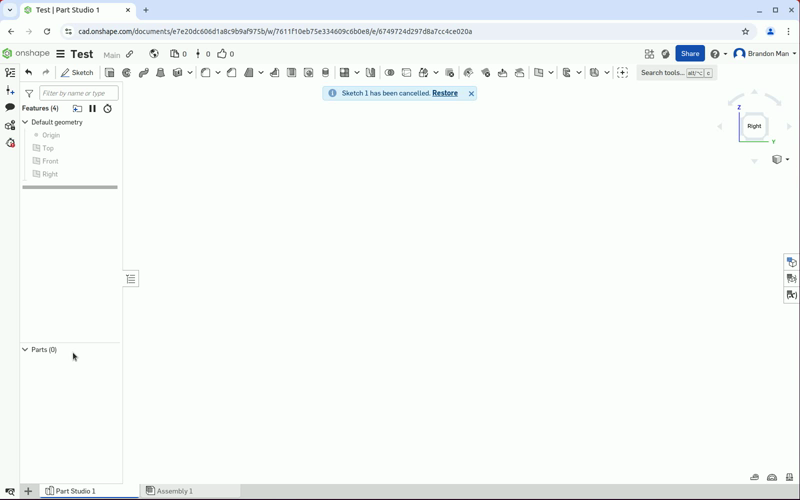
key_up(shift)
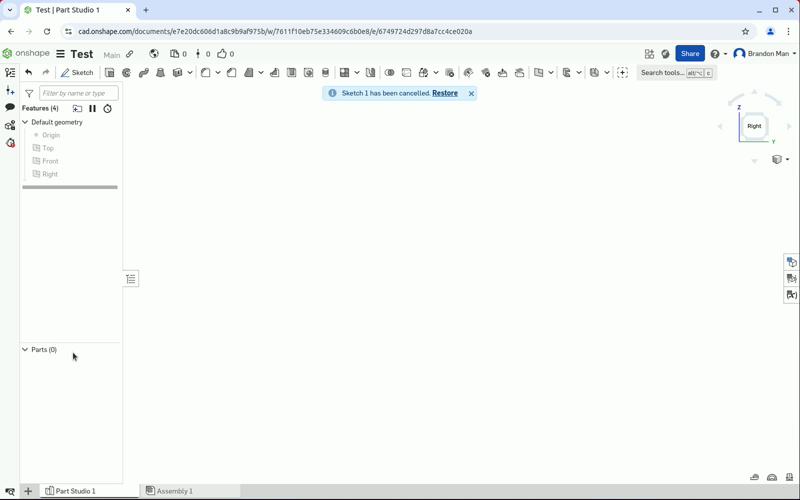
mouse_move(73, 352)
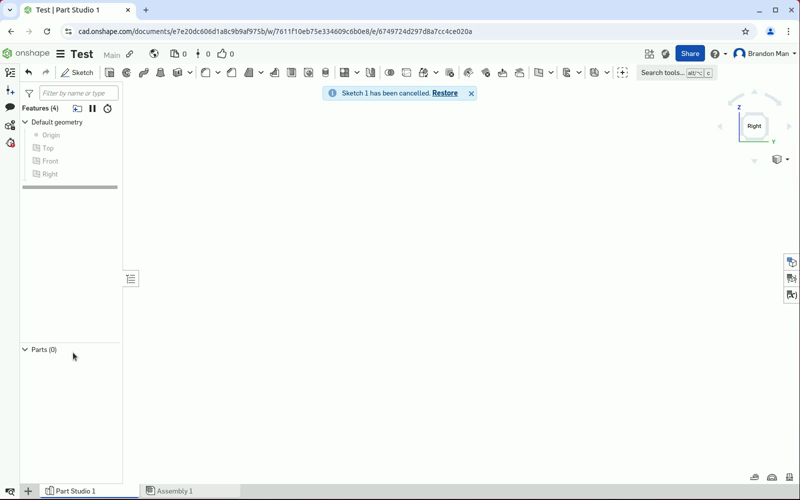
key(shift+y)
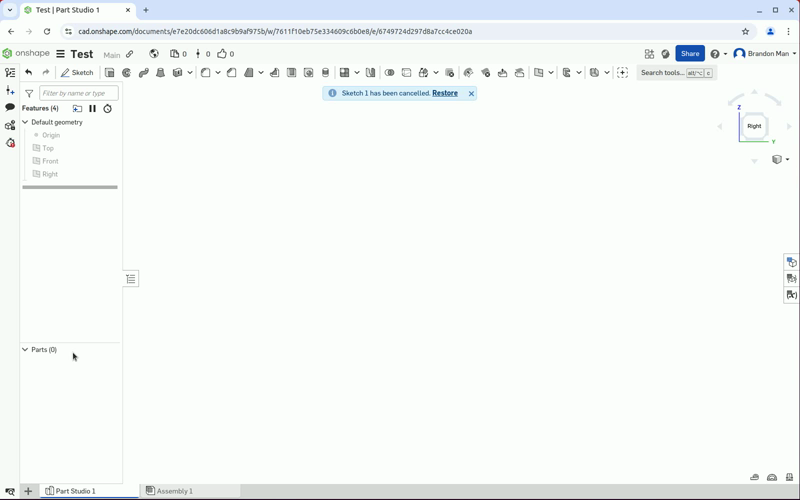
key(shift+s)
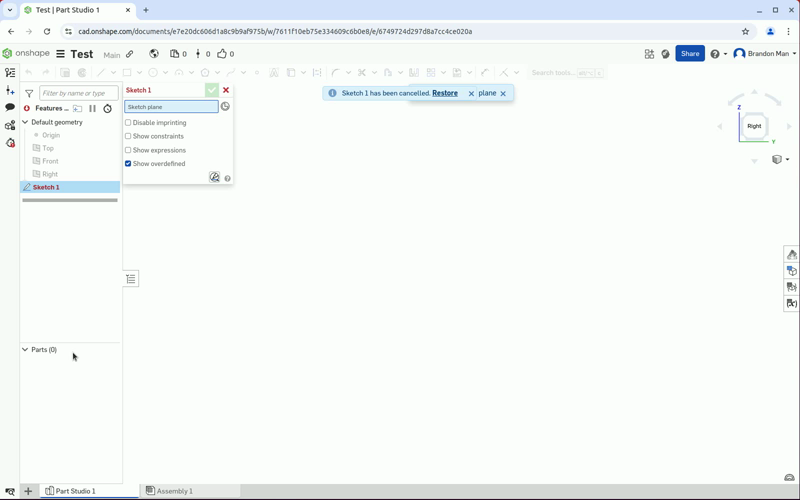
mouse_move(73, 176)
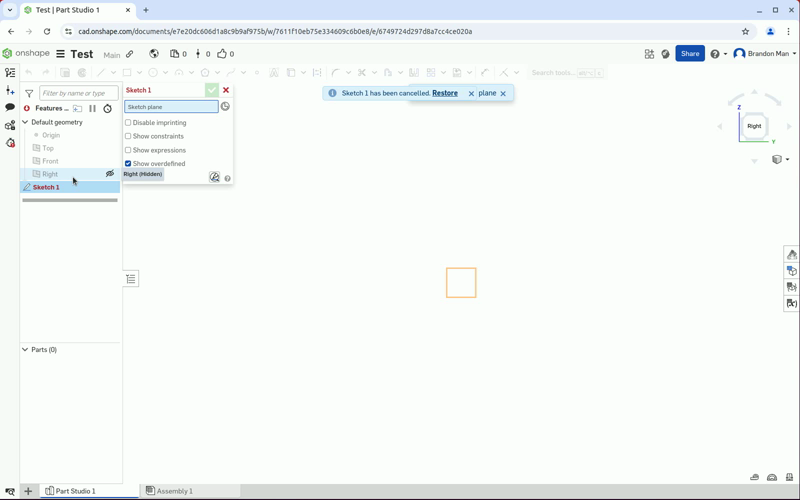
click(73, 176)
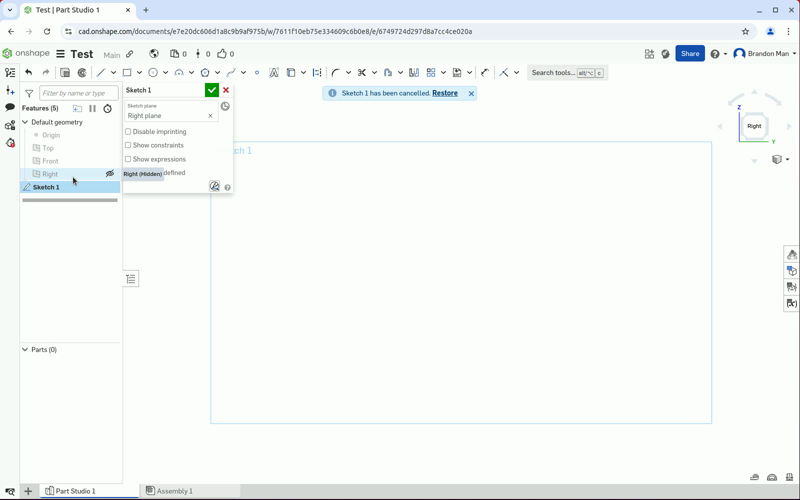
mouse_move(73, 352)
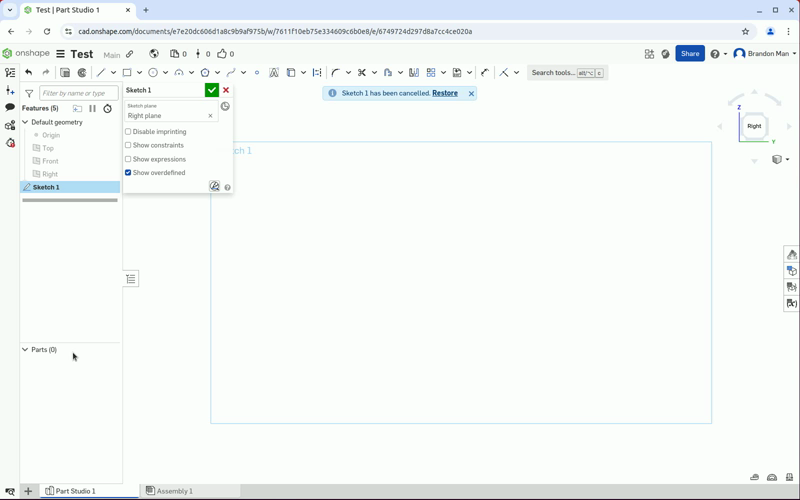
key(y)
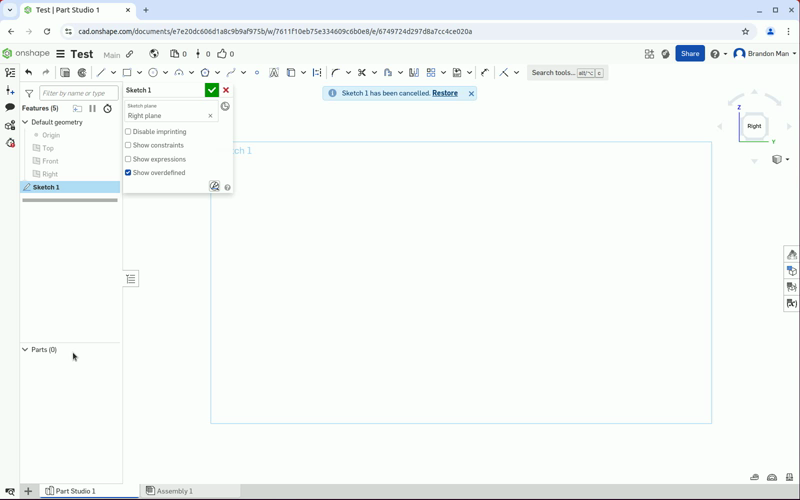
key(c)
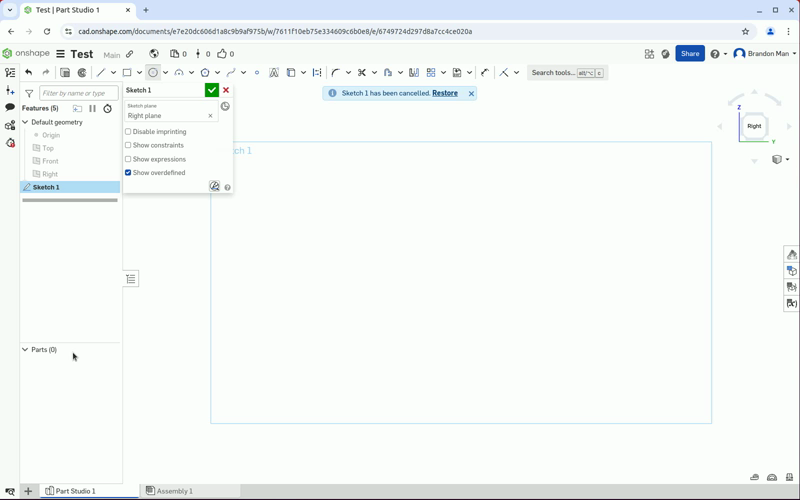
key_down(shift)
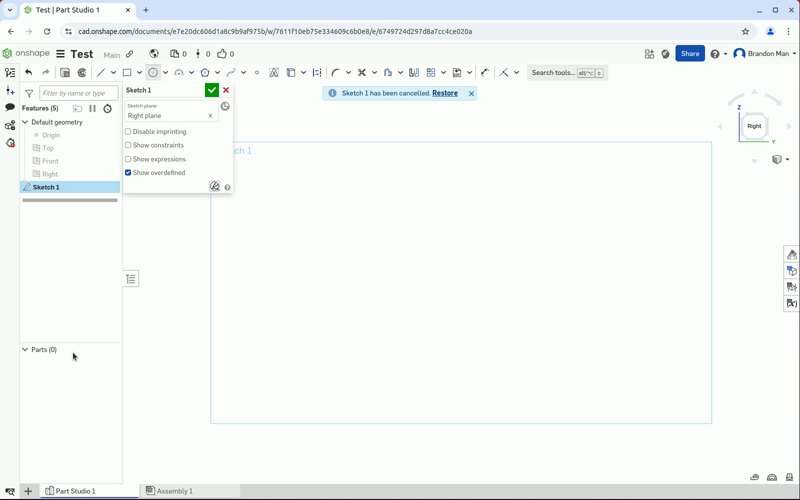
mouse_move(461, 282)
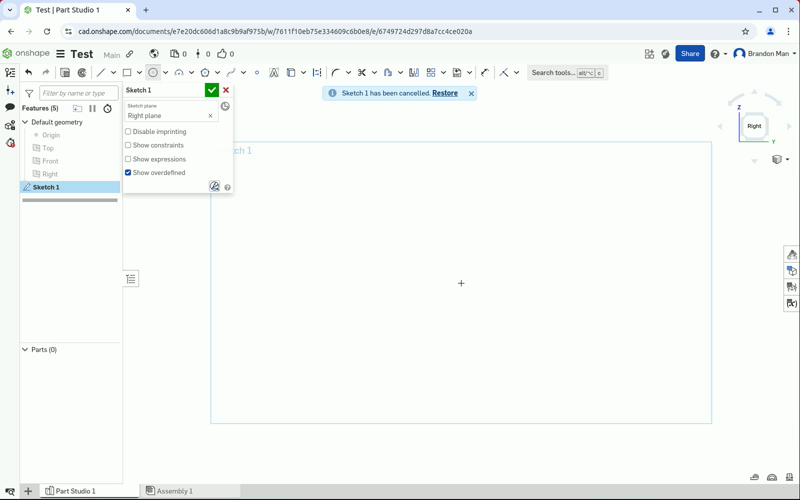
click(461, 282)
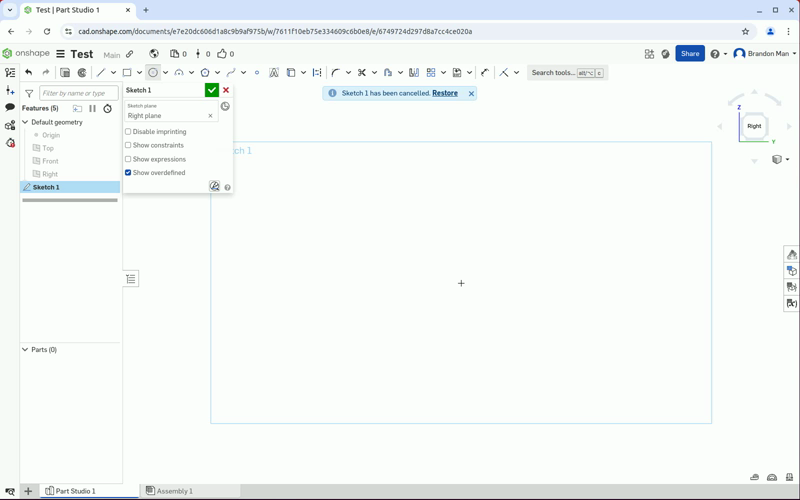
key_up(shift)
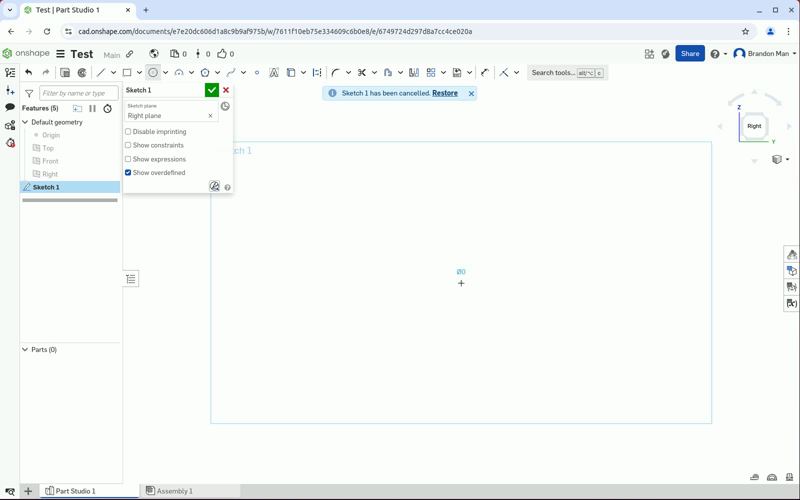
mouse_move(574, 282)
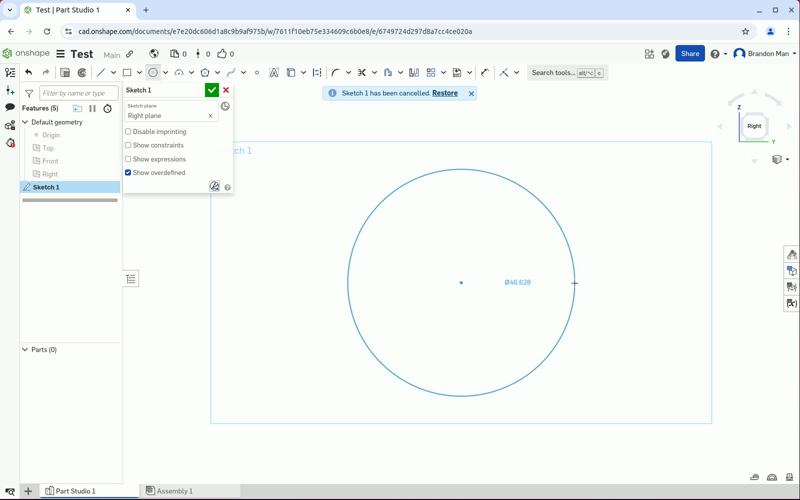
click(574, 282)
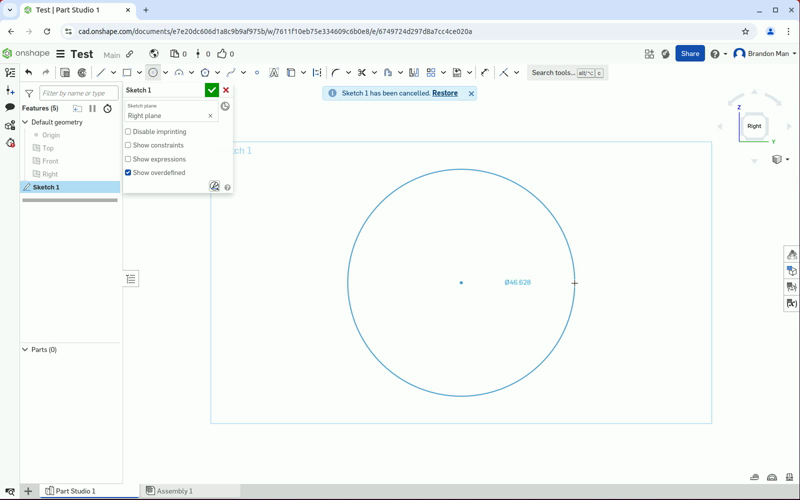
key(esc)
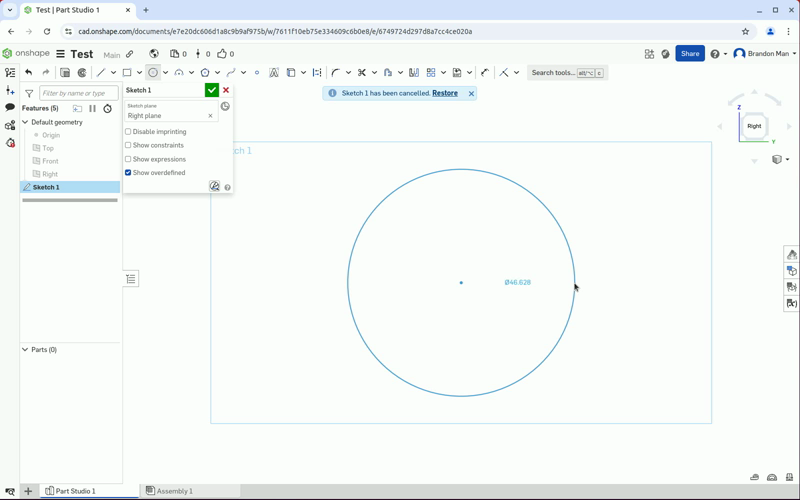
mouse_move(467, 233)
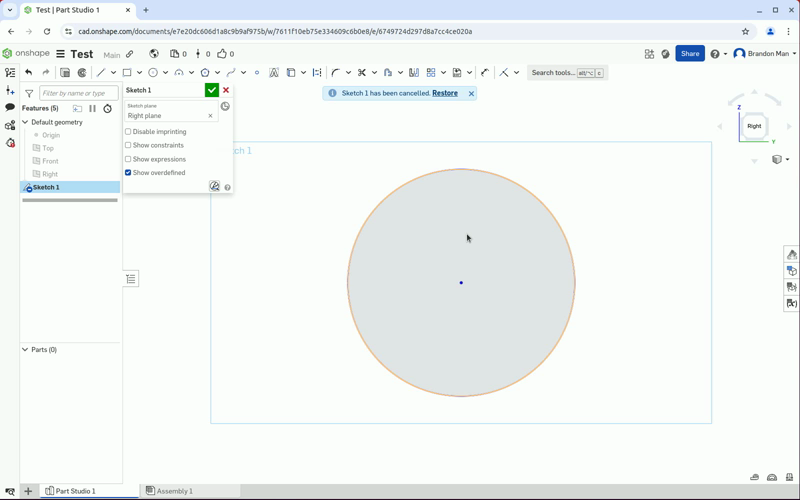
click(467, 233)
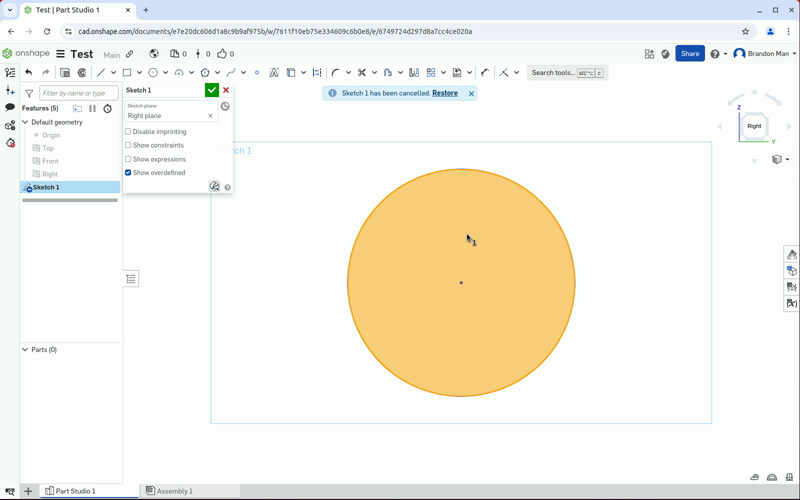
mouse_move(73, 352)
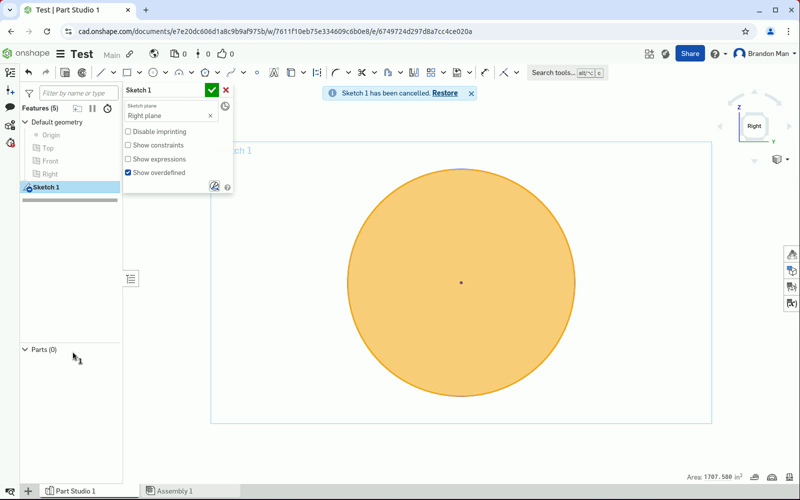
key(shift+y)
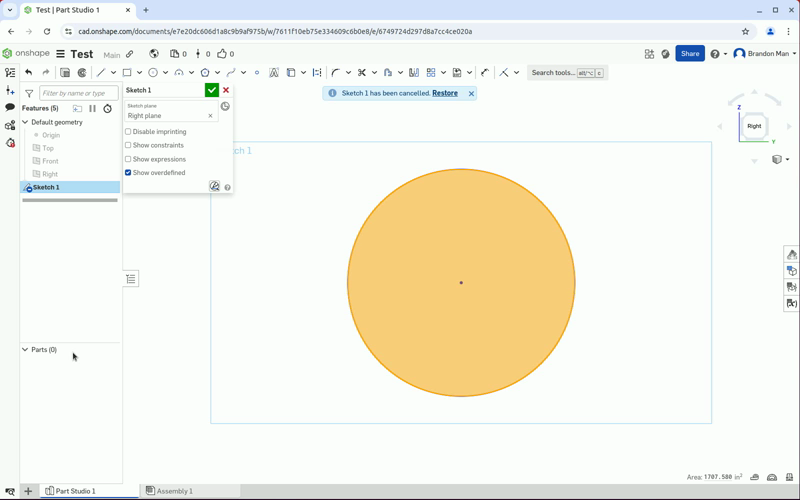
key(shift+e)
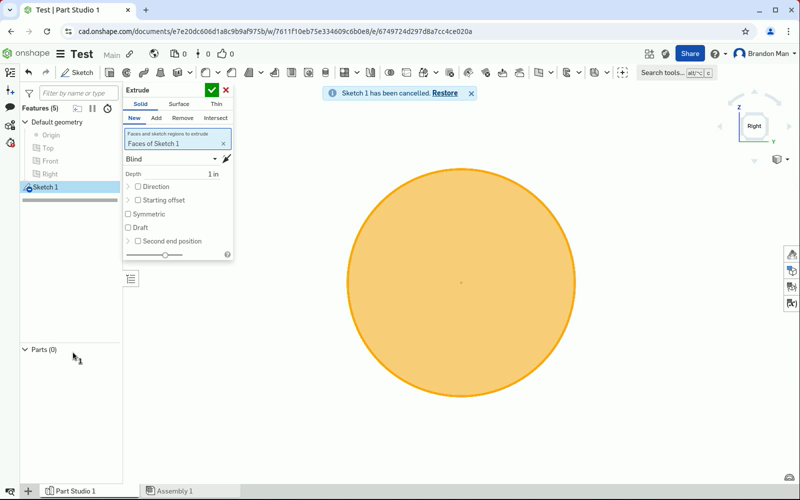
mouse_move(143, 106)
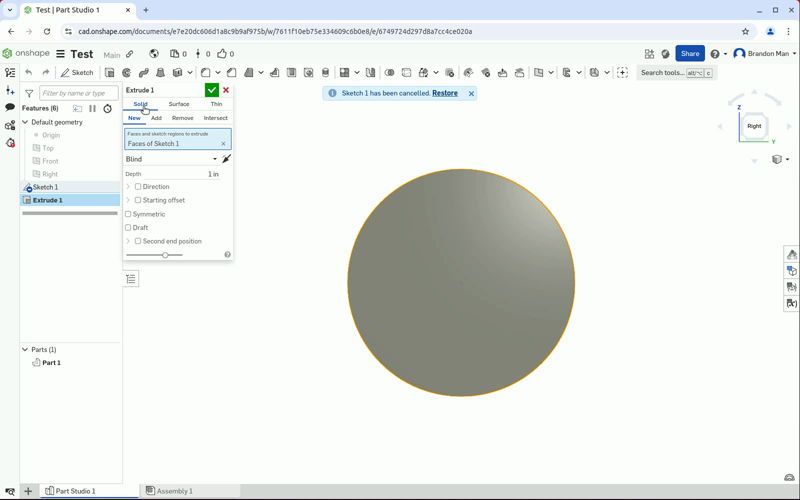
click(143, 106)
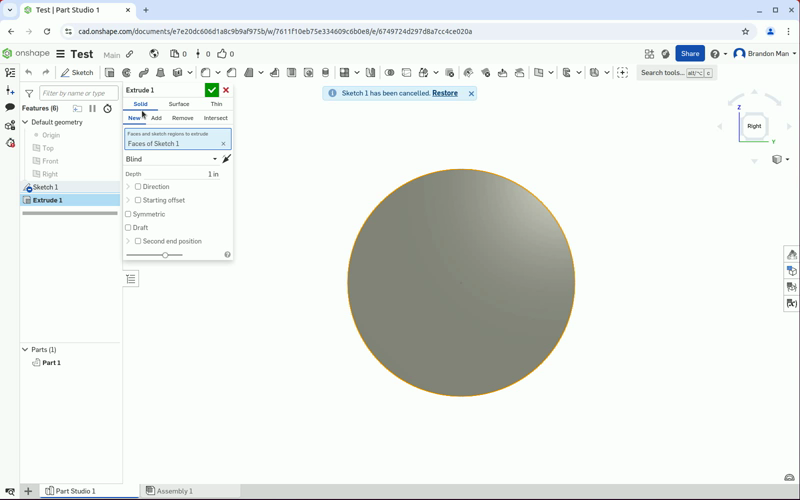
mouse_move(137, 120)
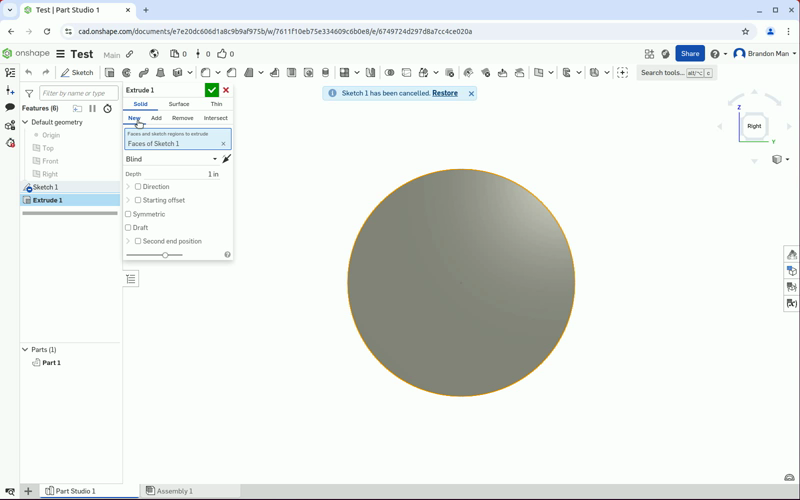
click(137, 120)
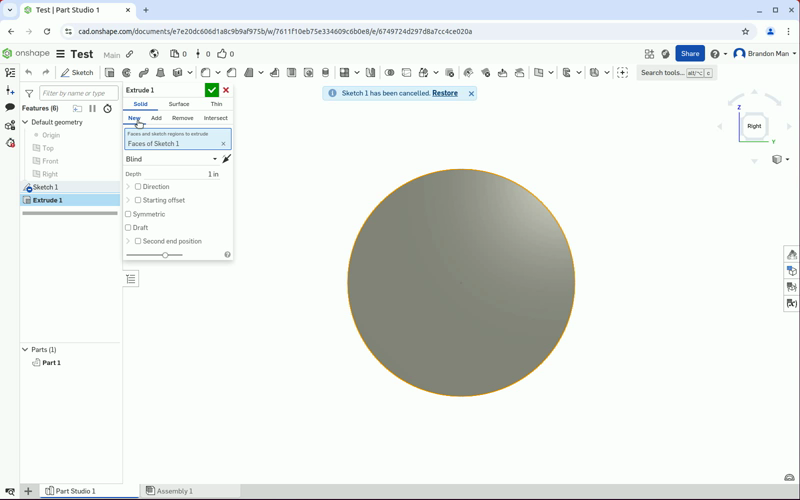
key(tab, 4)
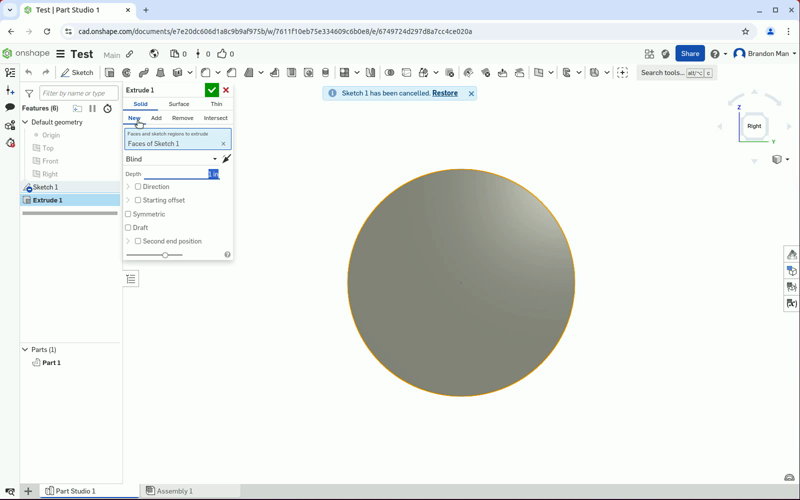
text(4.092)
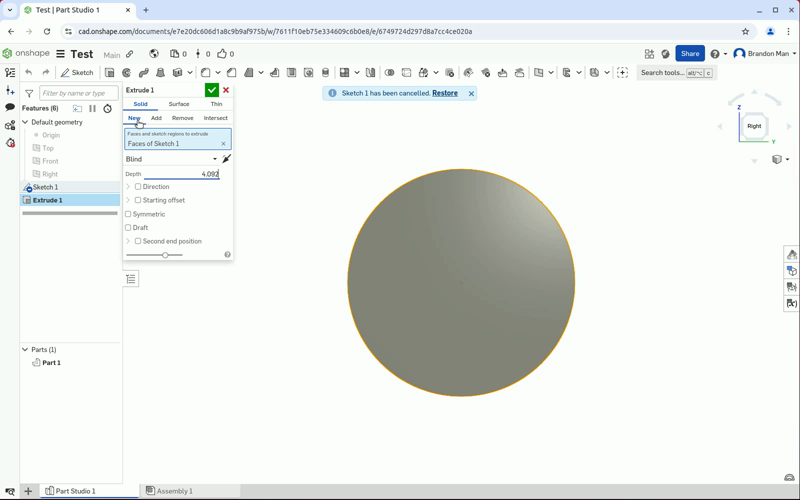
key(enter)
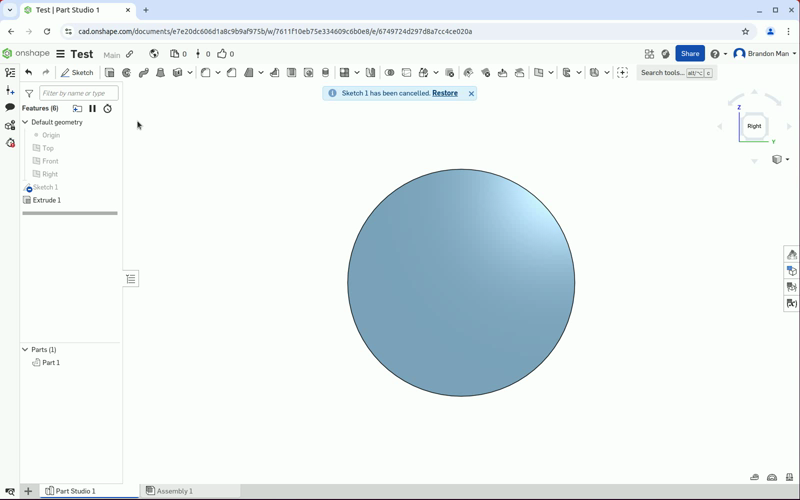
key(shift+h)
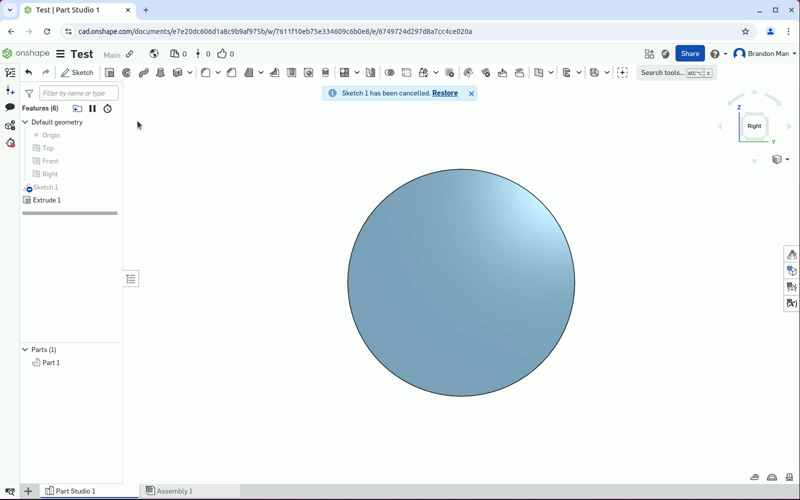
key(shift+h)
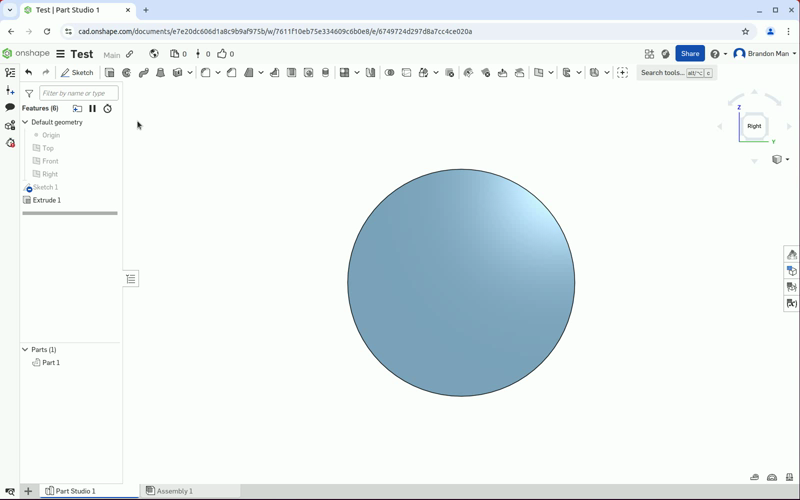
mouse_move(73, 189)
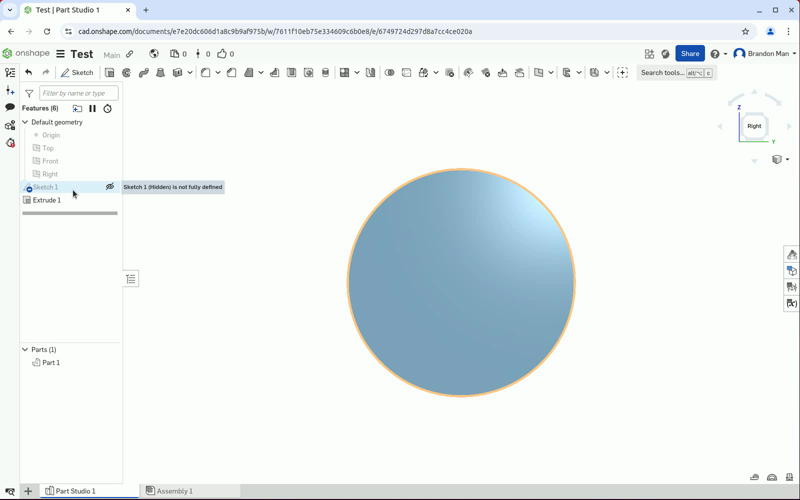
click(73, 189)
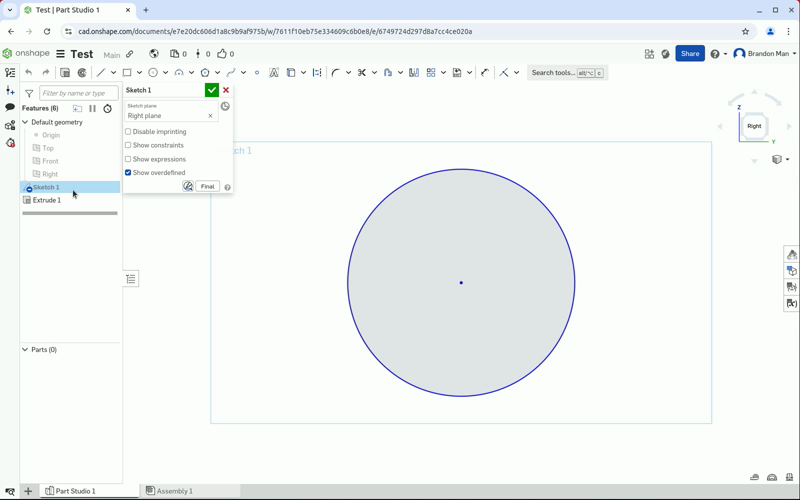
mouse_move(229, 92)
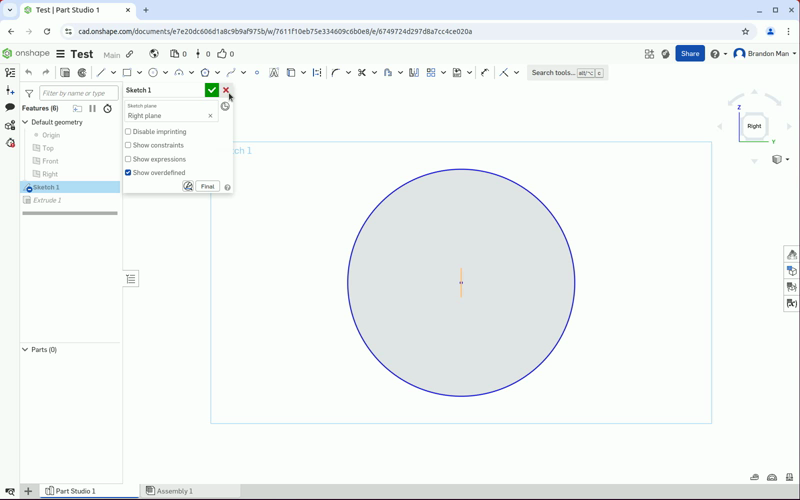
click(229, 92)
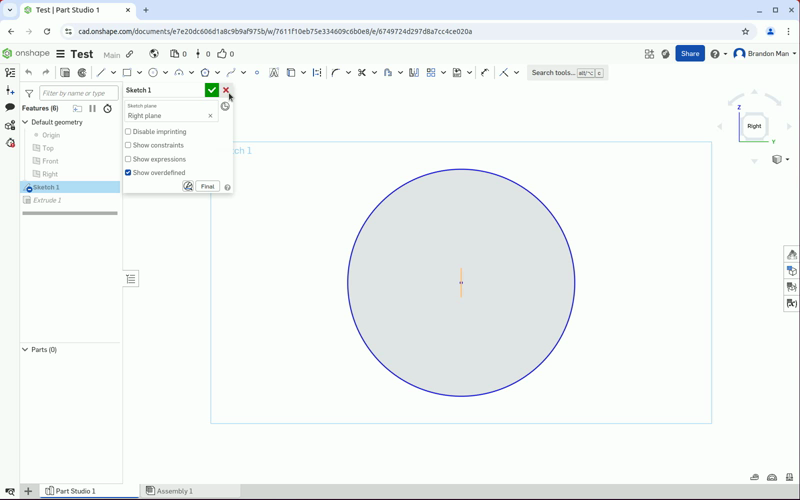
key(shift+s)
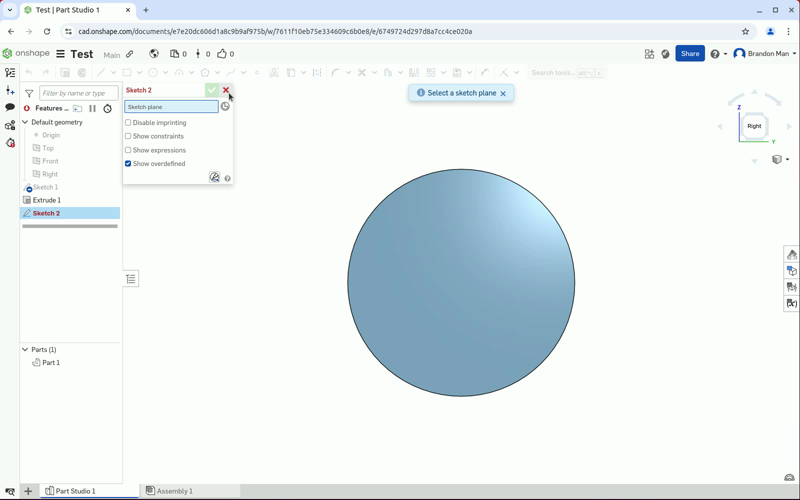
mouse_move(73, 176)
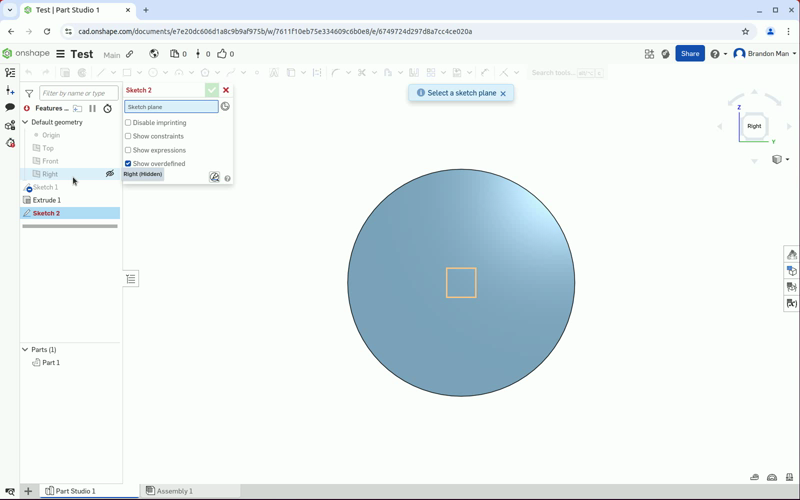
click(73, 176)
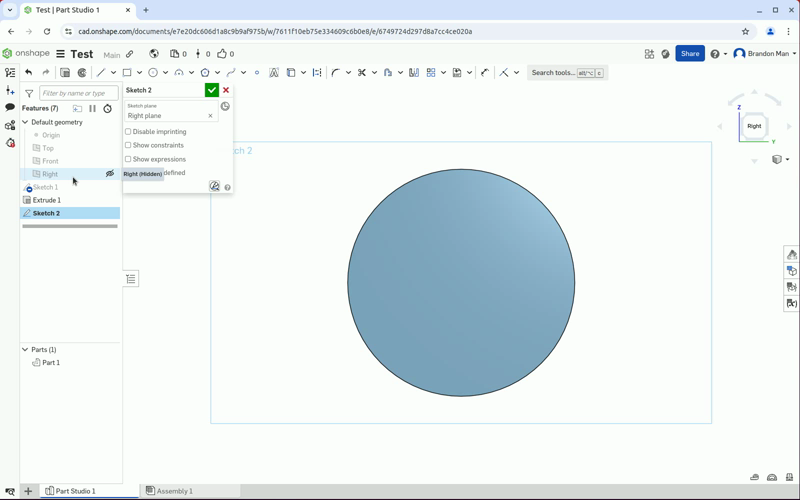
mouse_move(73, 352)
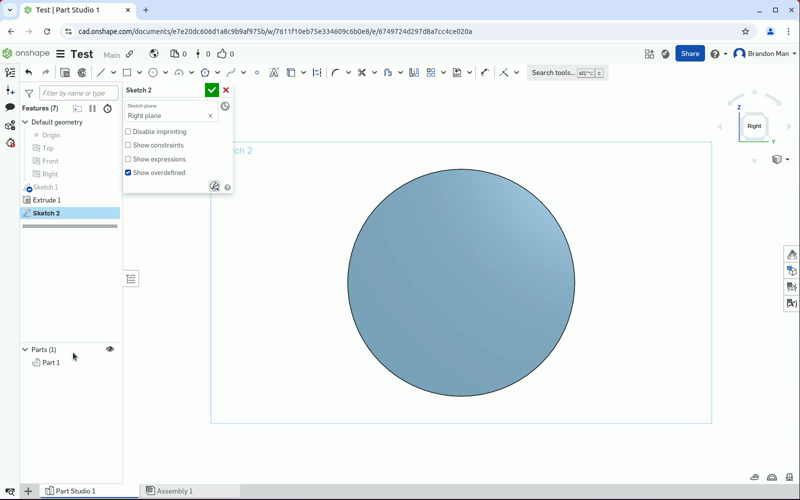
key(y)
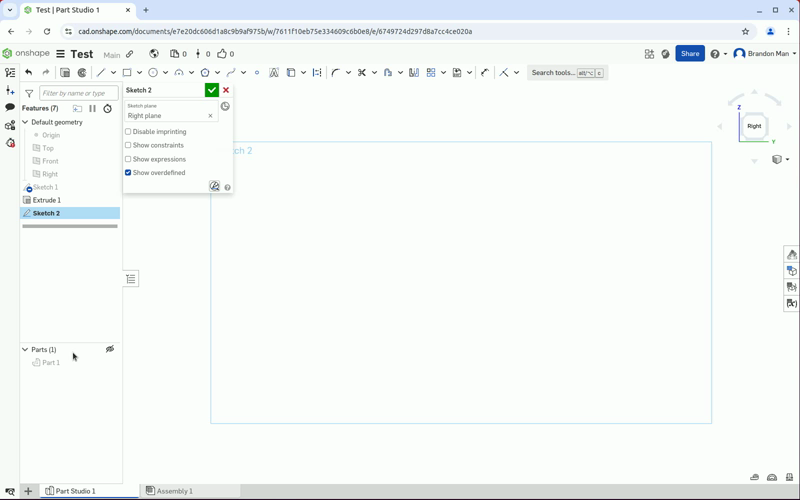
key(c)
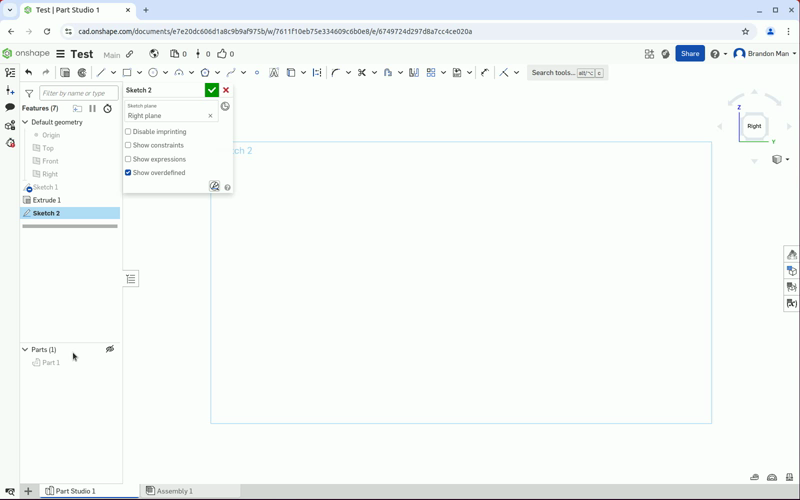
key_down(shift)
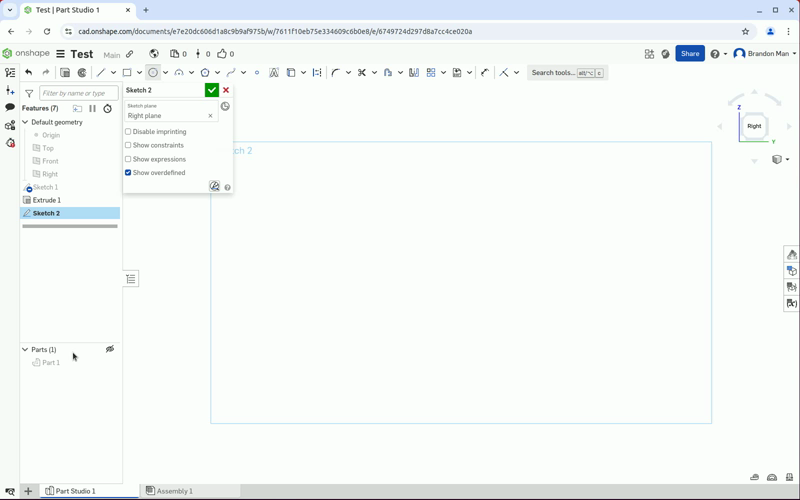
mouse_move(461, 282)
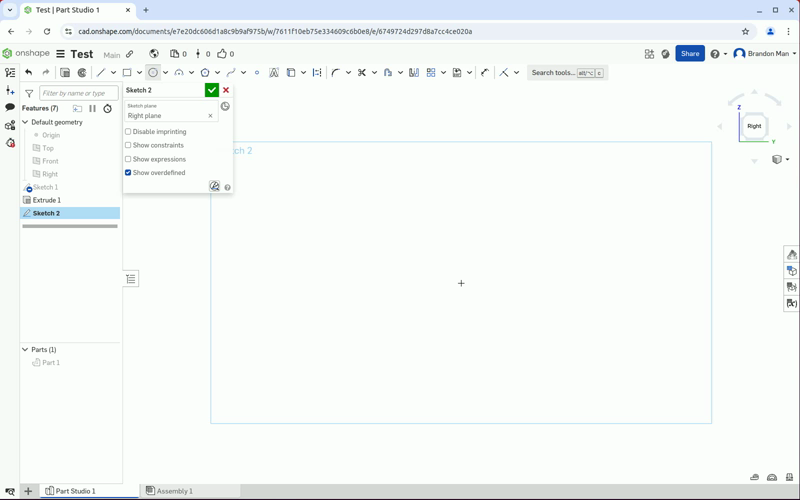
click(461, 282)
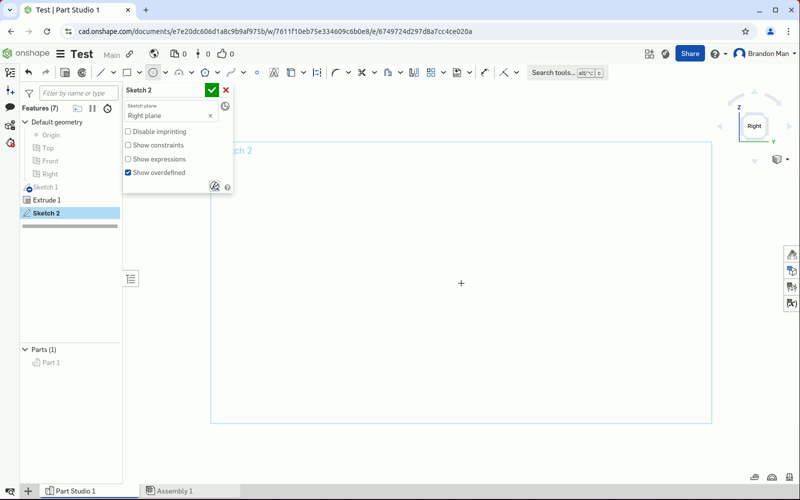
key_up(shift)
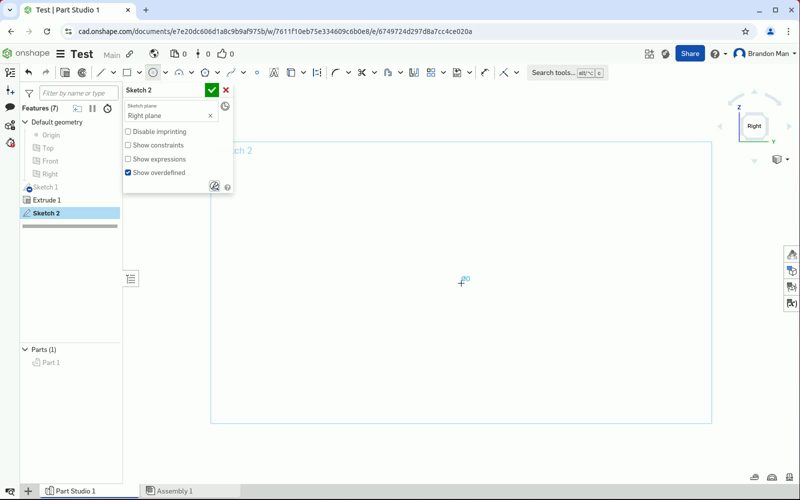
mouse_move(519, 282)
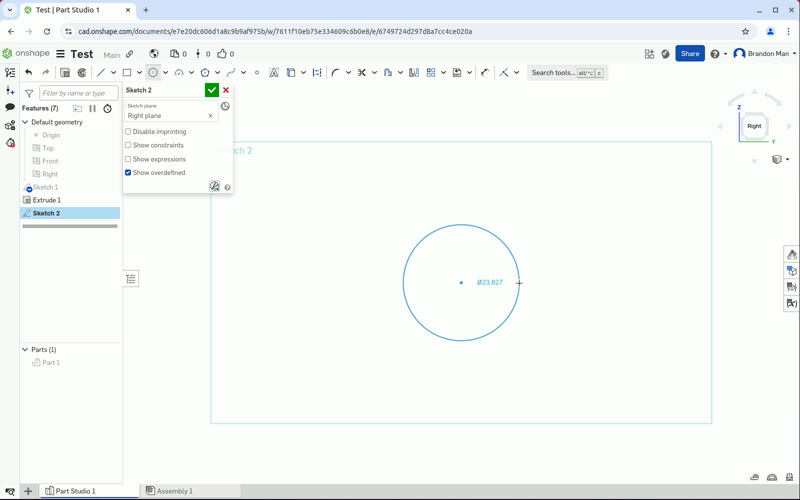
click(519, 282)
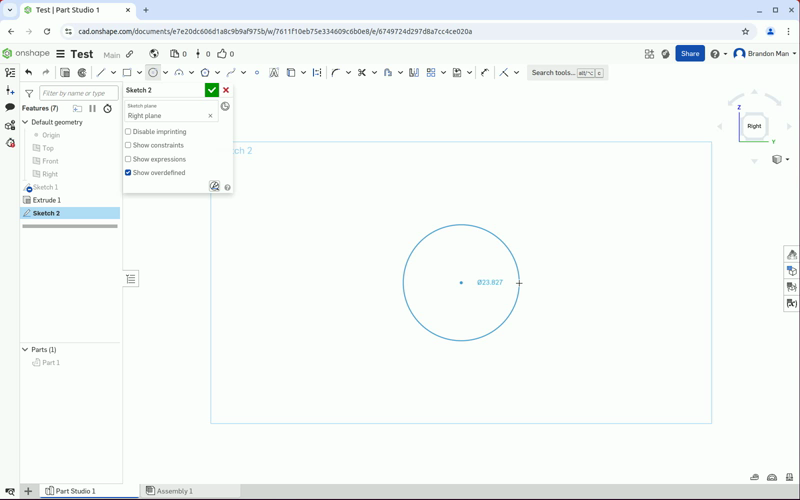
key(esc)
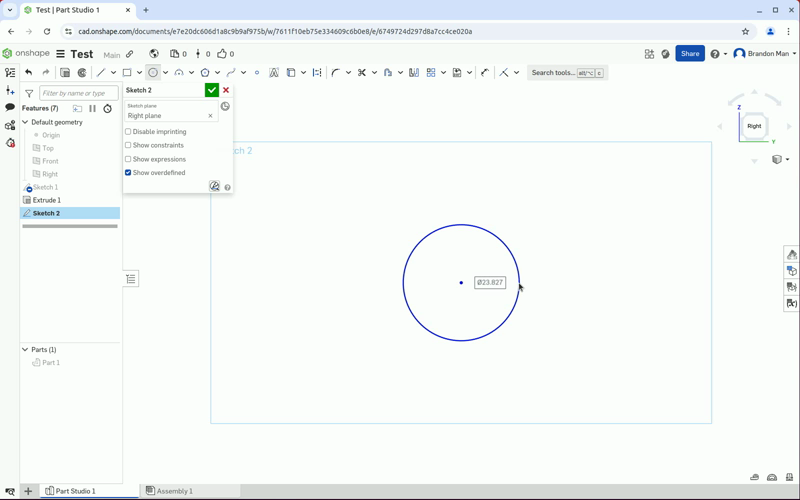
mouse_move(473, 323)
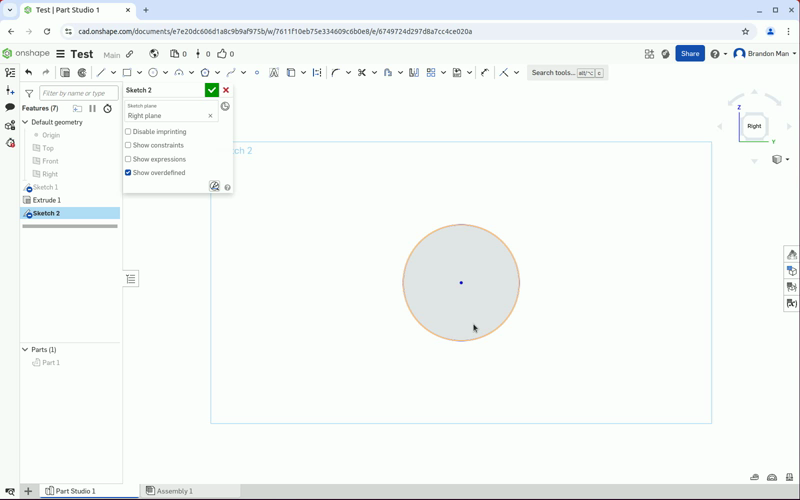
click(473, 323)
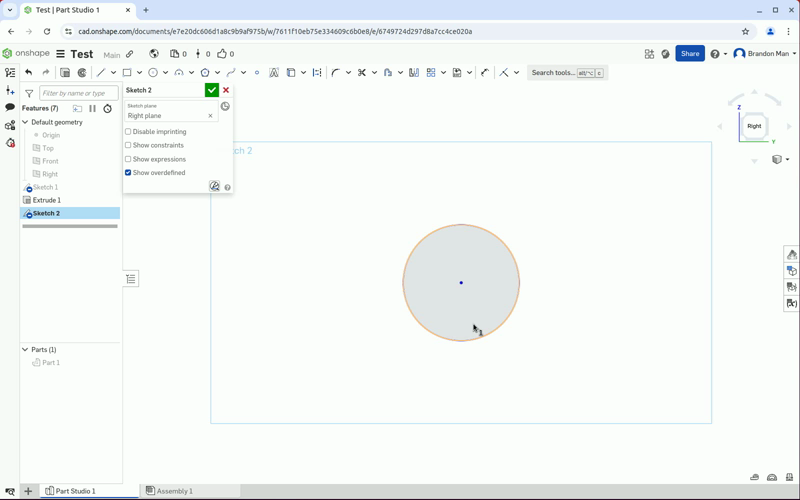
mouse_move(73, 352)
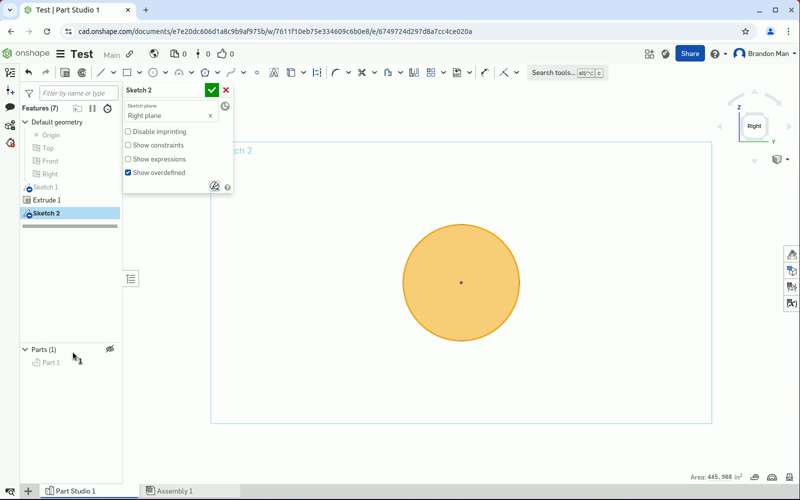
key(shift+y)
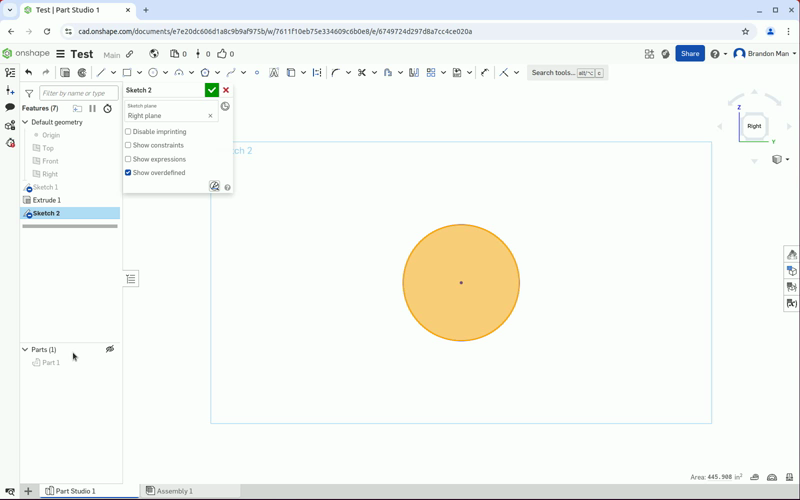
key(shift+e)
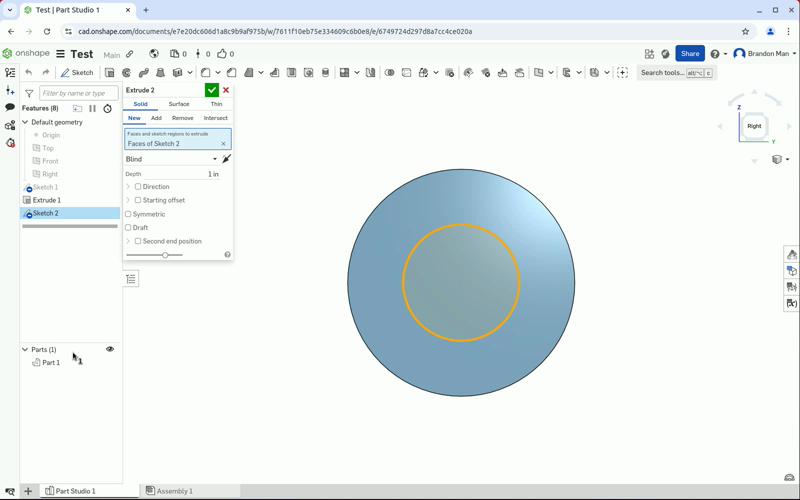
mouse_move(143, 106)
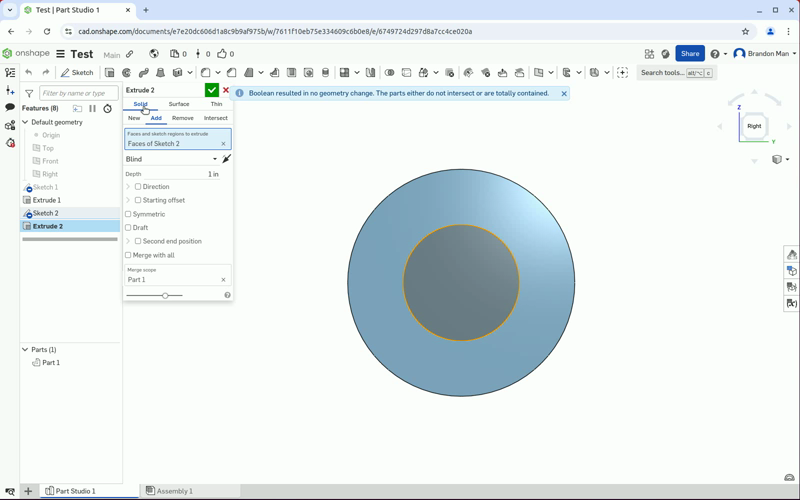
click(143, 106)
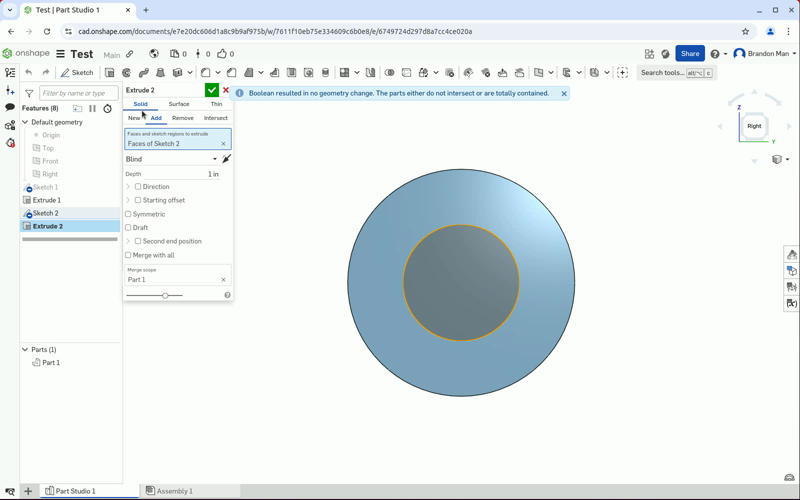
mouse_move(137, 120)
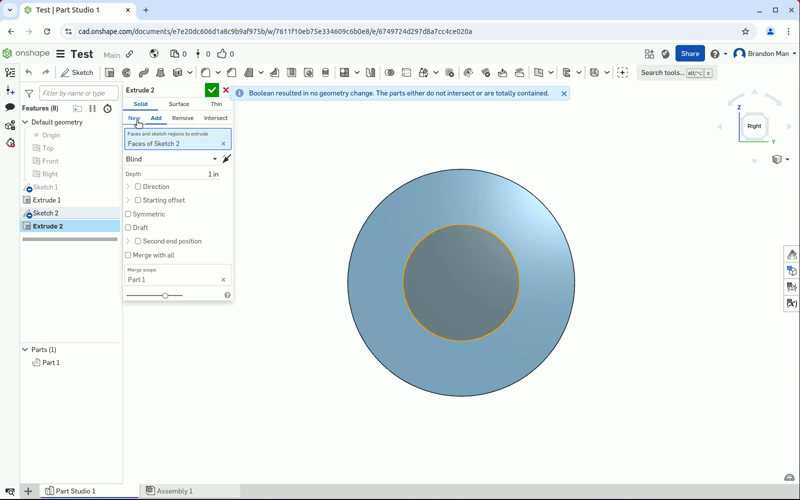
click(137, 120)
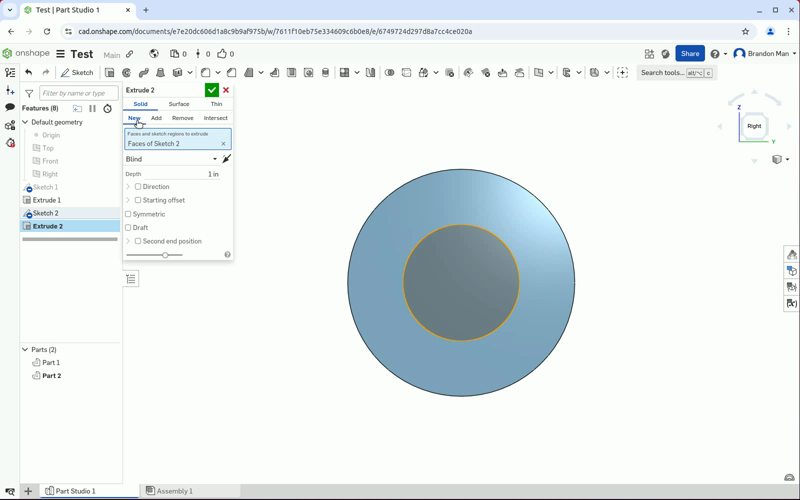
key(tab, 4)
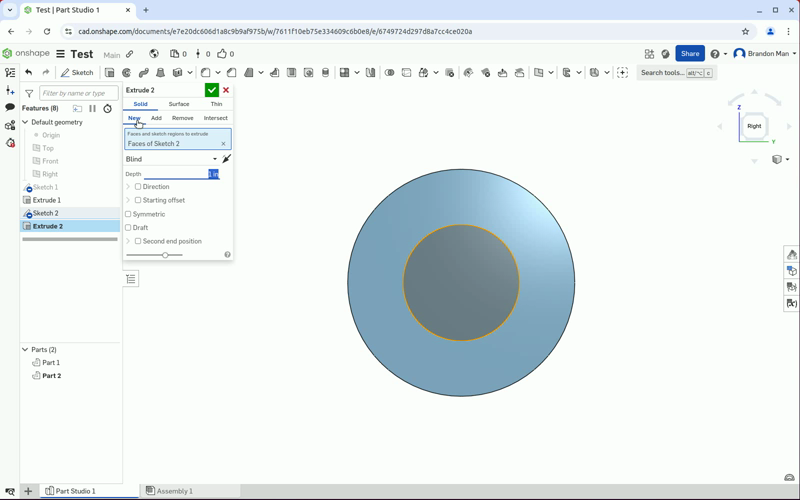
text(-7.703)
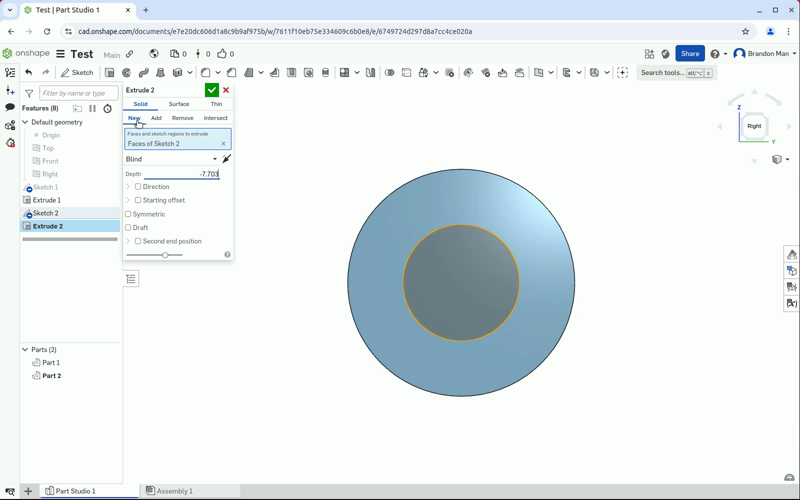
key(enter)
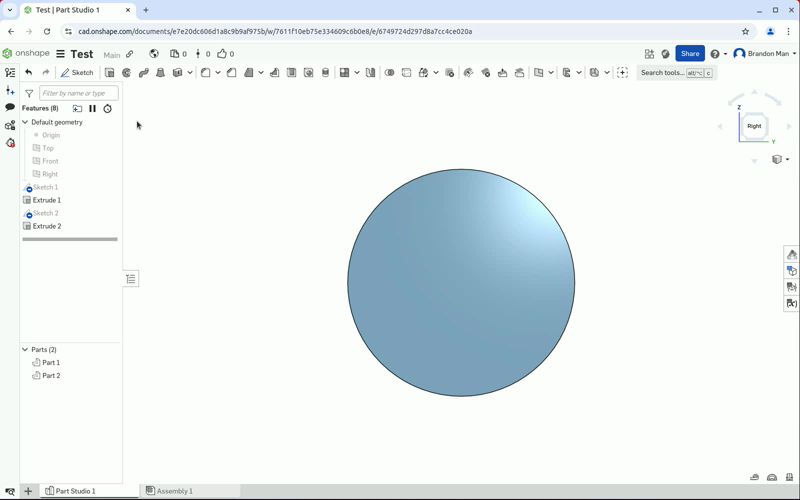
key(shift+h)
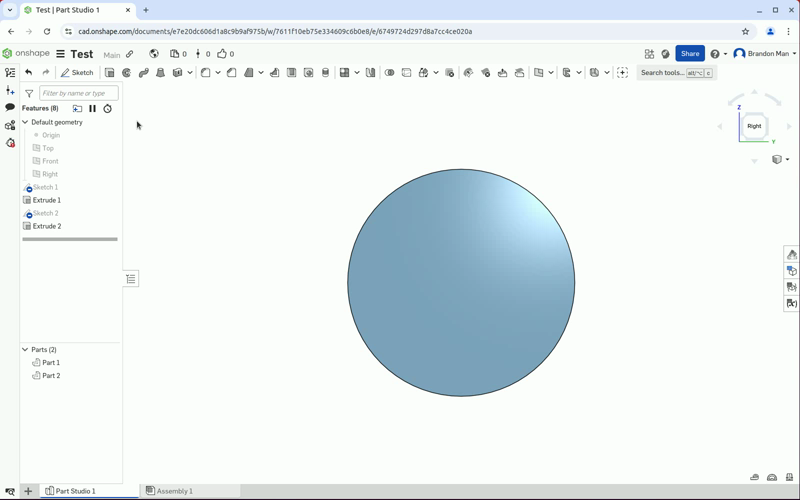
key(shift+h)
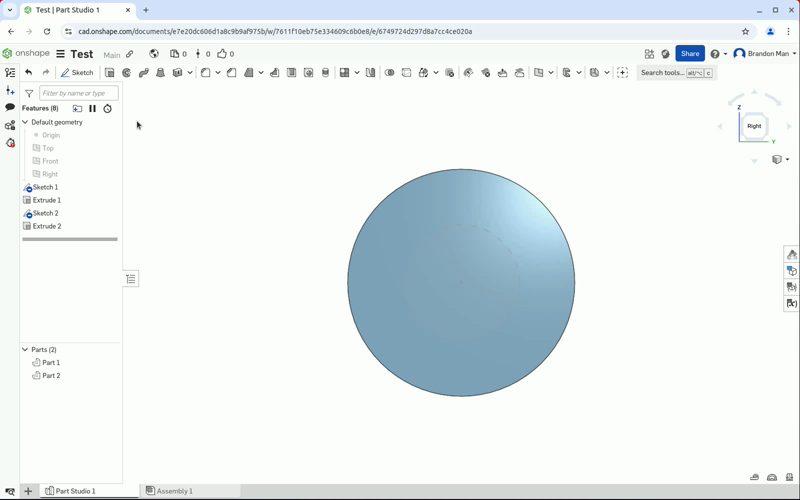
key(shift+7)
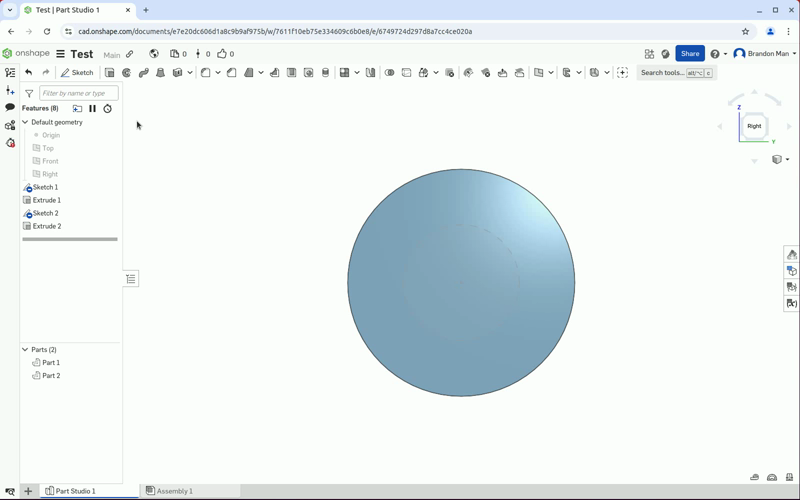
key(right, 2)
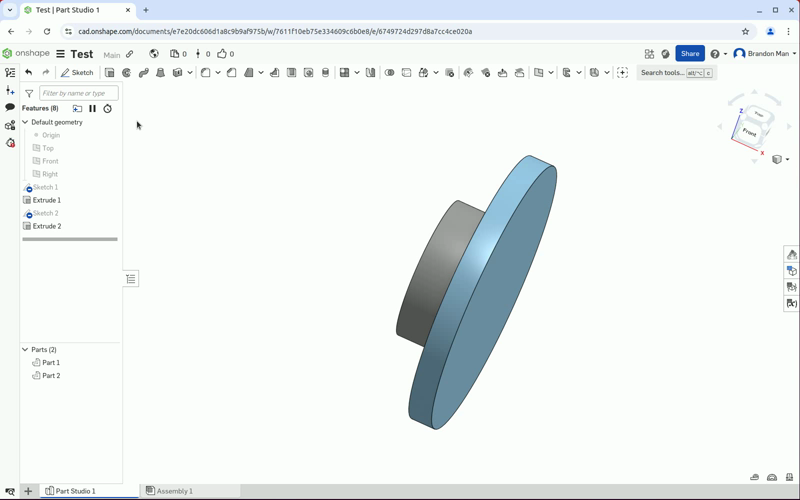
key(down, 2)
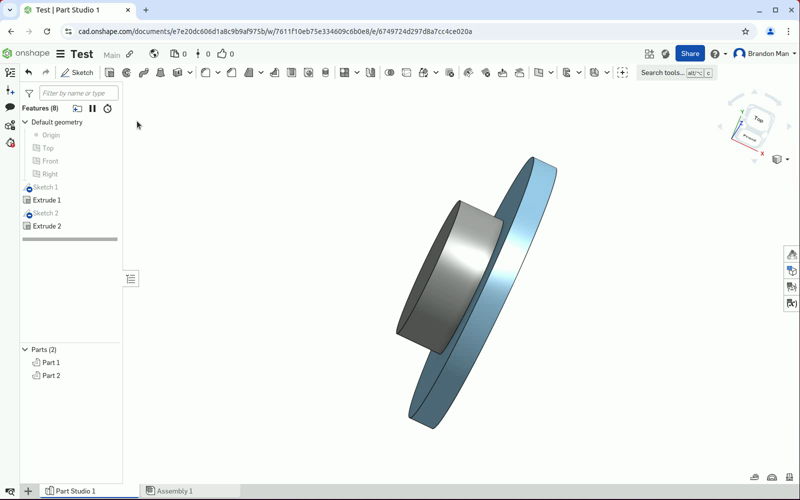
key(up, 2)
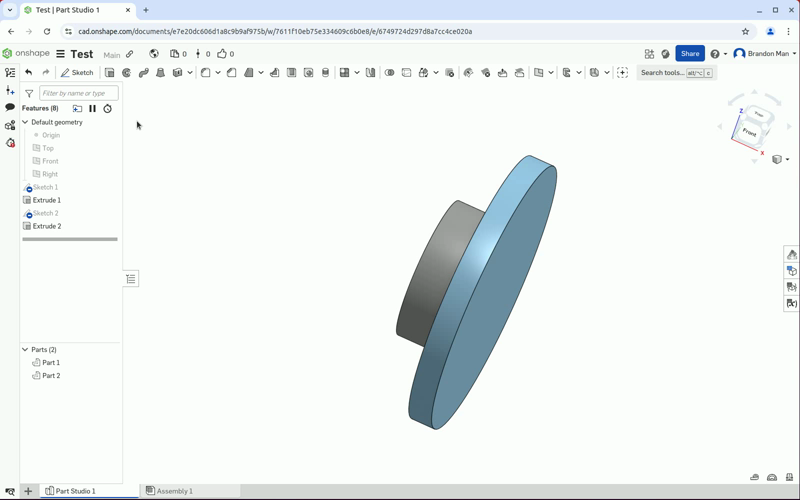
key(left, 2)
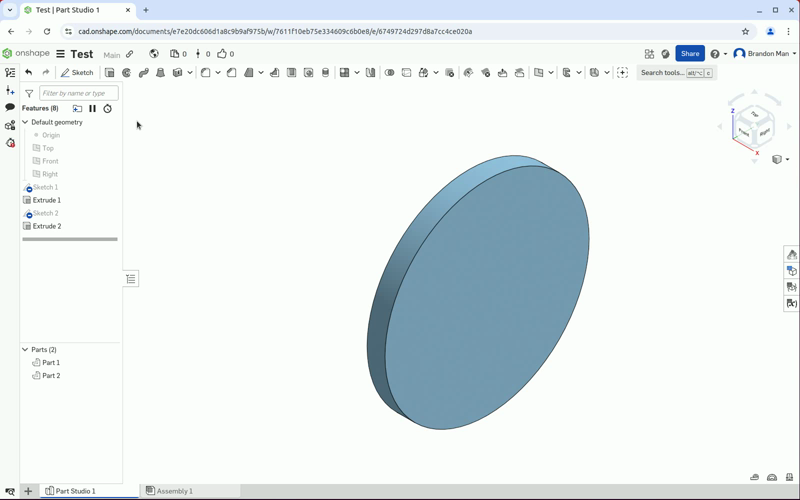
mouse_move(73, 189)
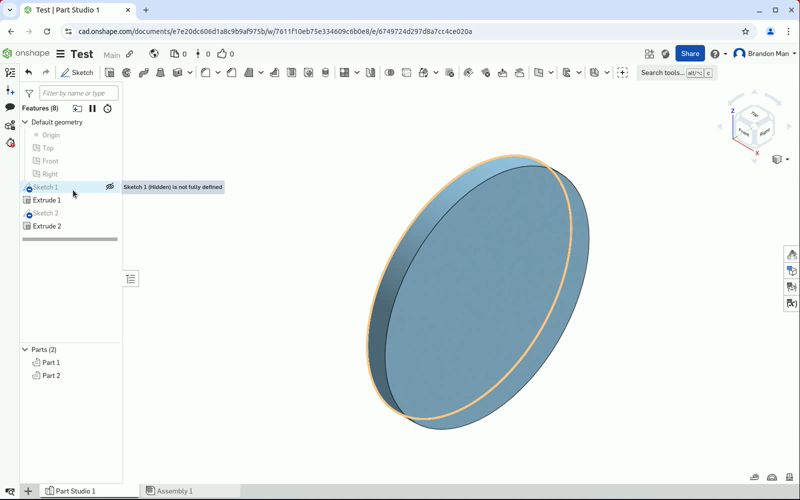
click(73, 189)